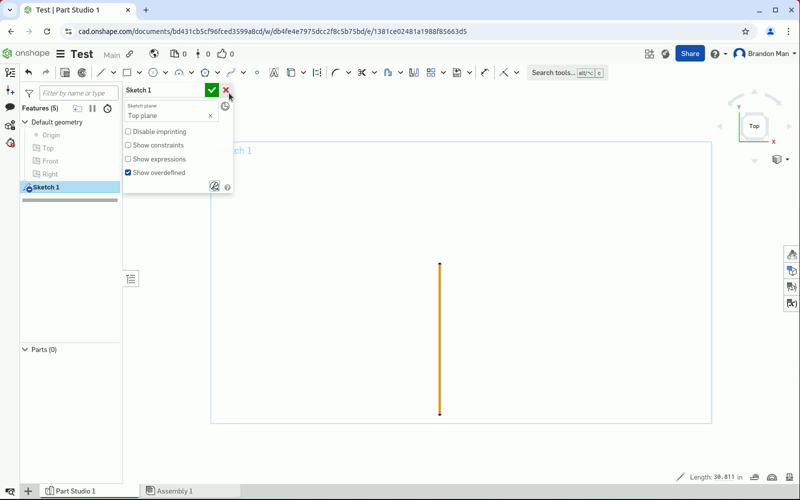
key(shift+h)
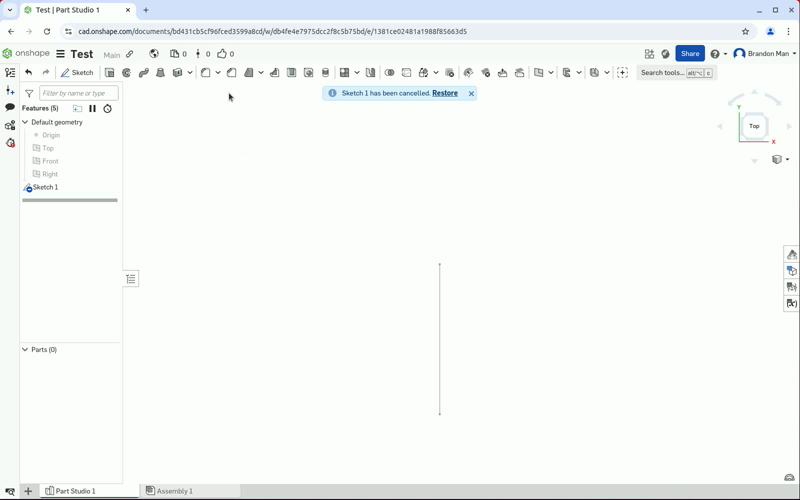
key(shift+s)
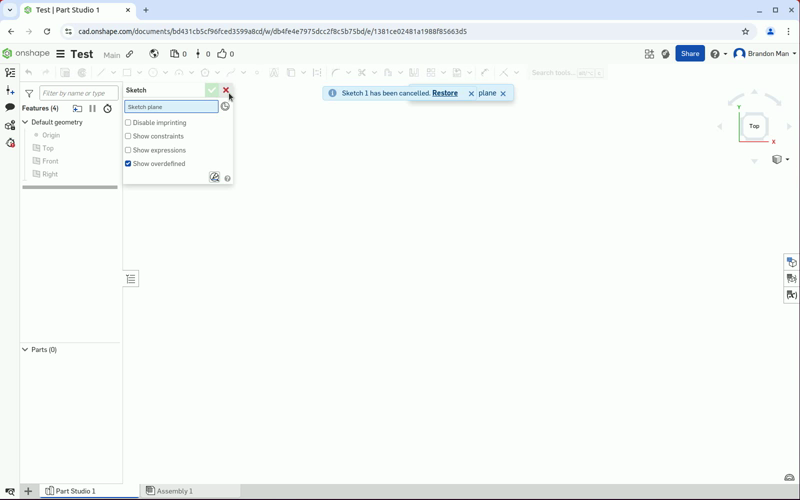
mouse_move(73, 150)
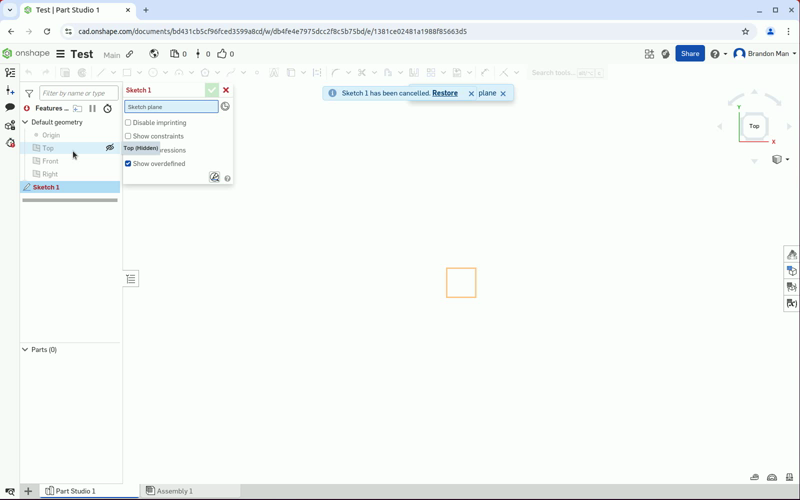
click(73, 150)
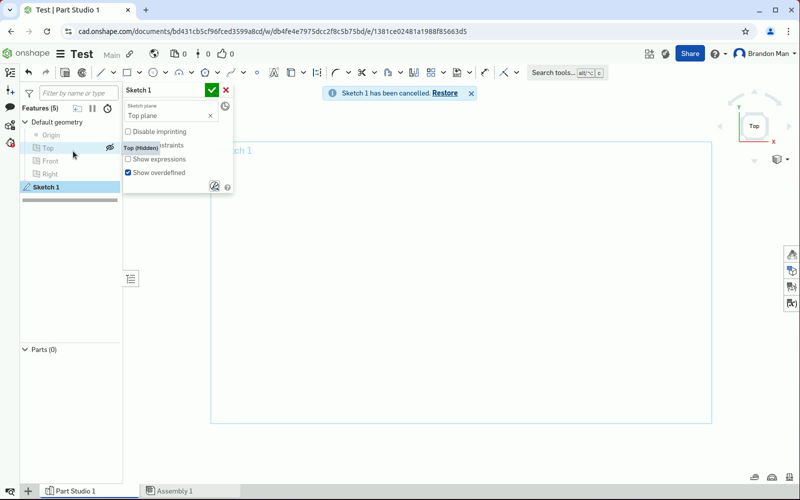
mouse_move(73, 352)
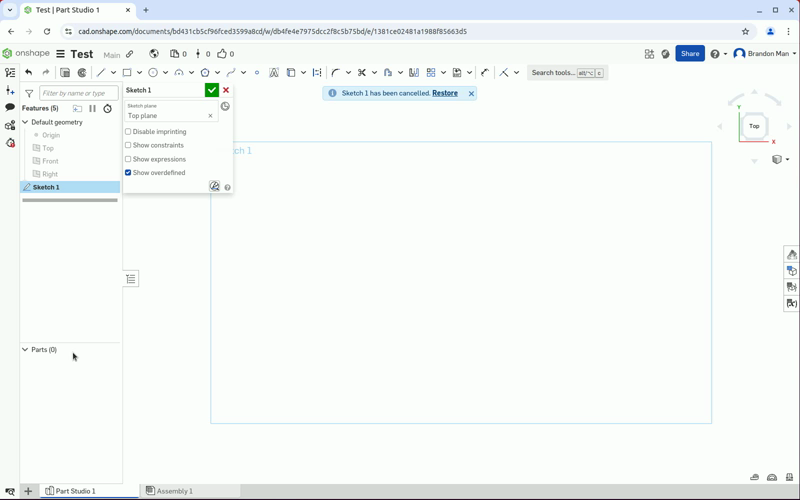
key(y)
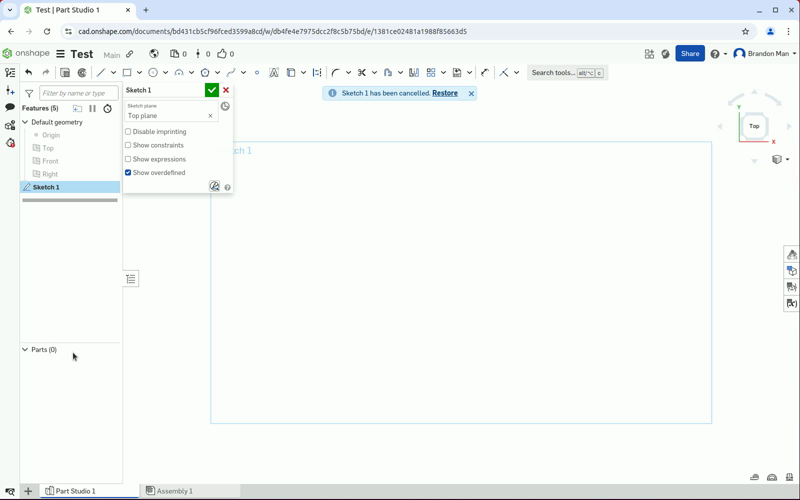
key(c)
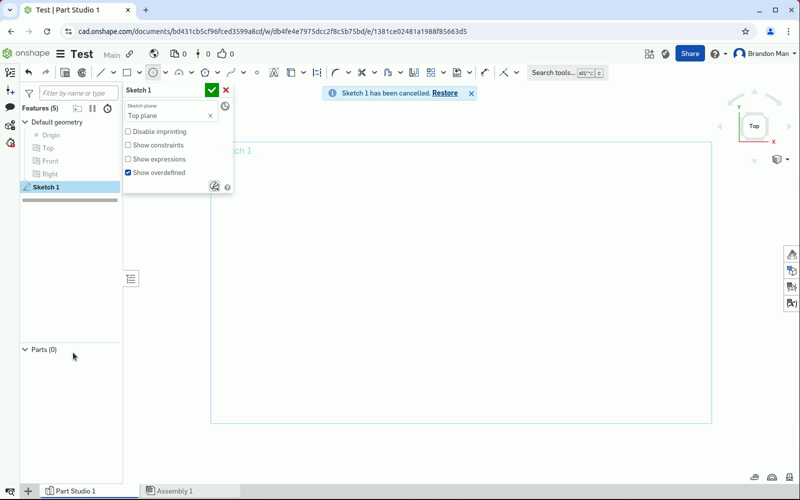
key_down(shift)
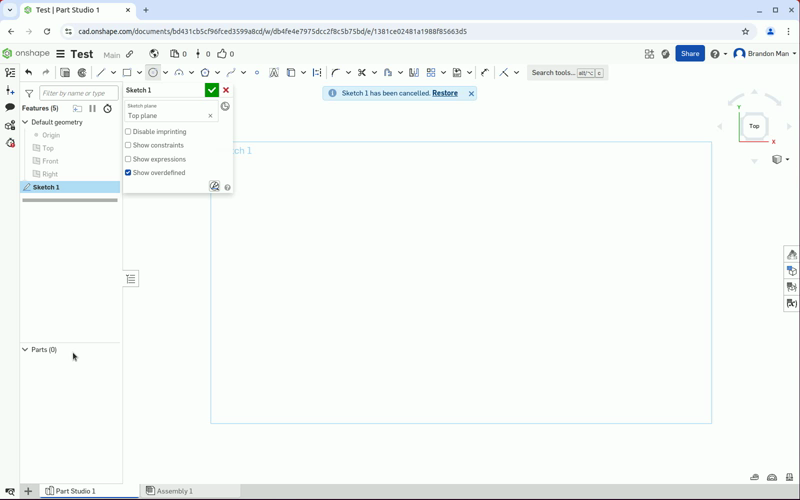
mouse_move(461, 282)
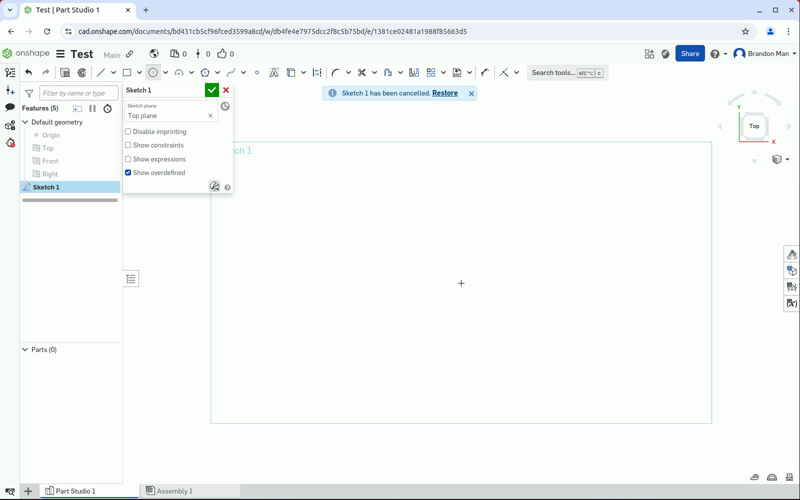
click(461, 282)
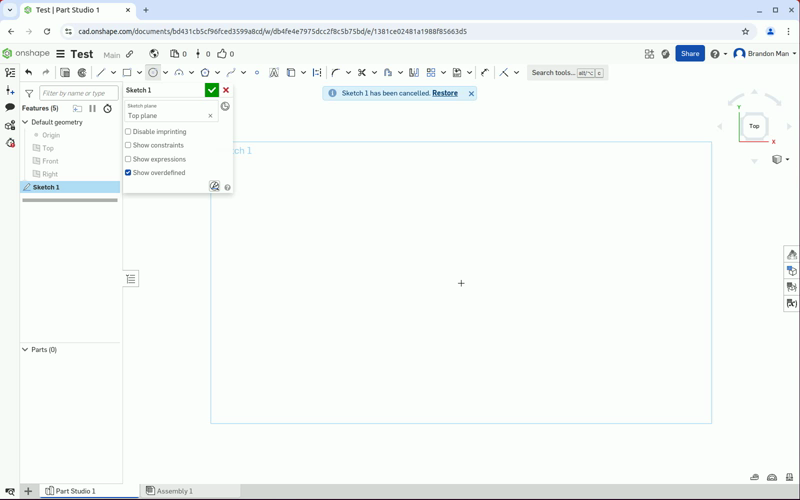
key_up(shift)
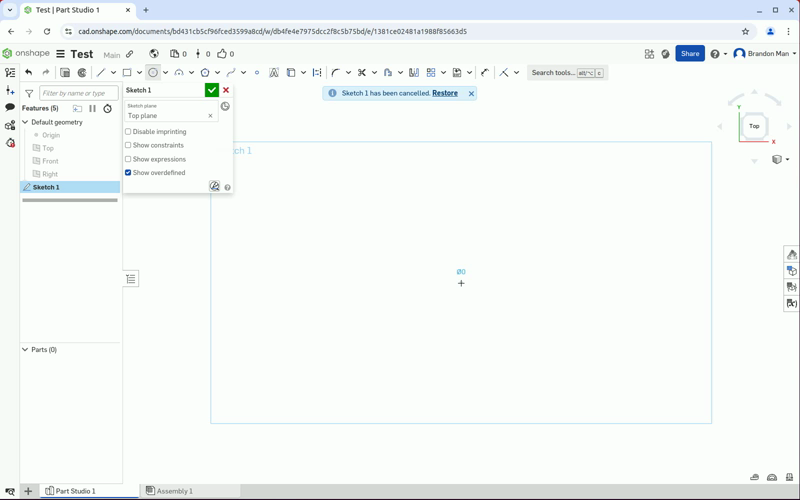
mouse_move(574, 282)
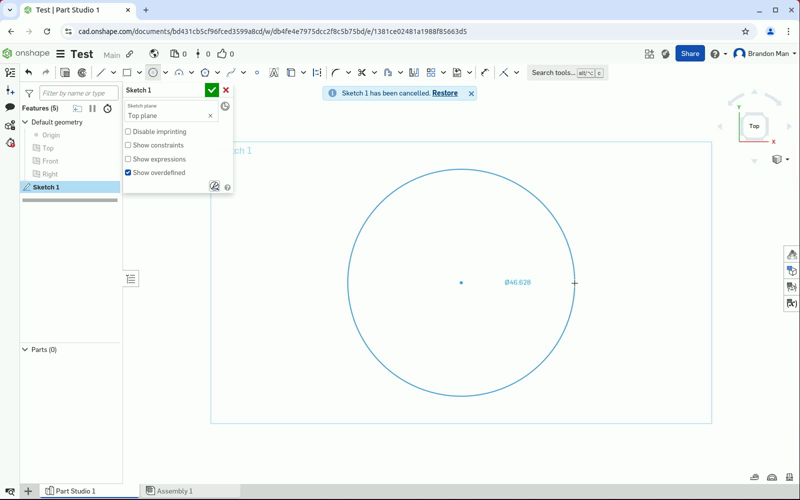
click(574, 282)
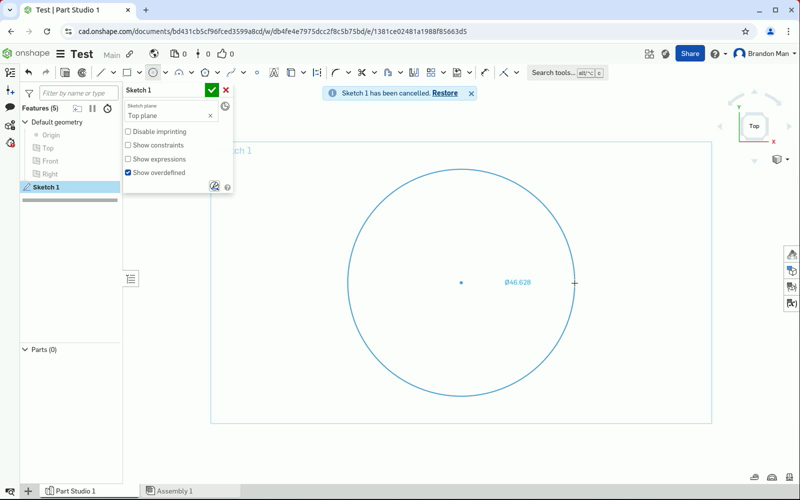
key(esc)
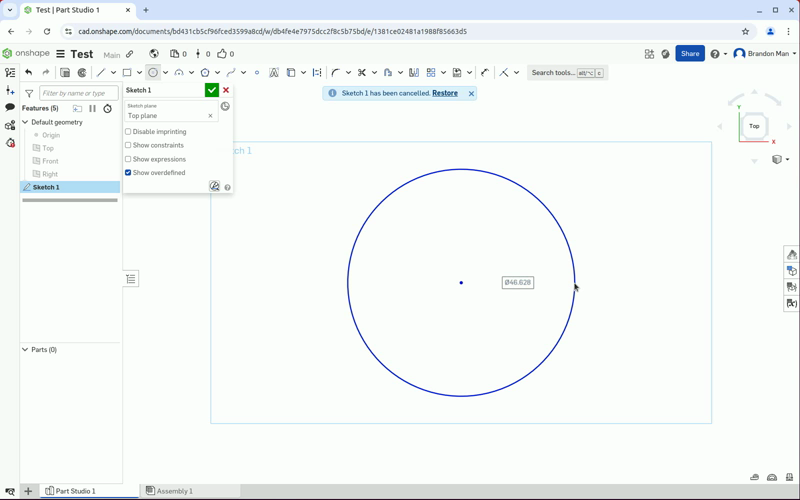
key(c)
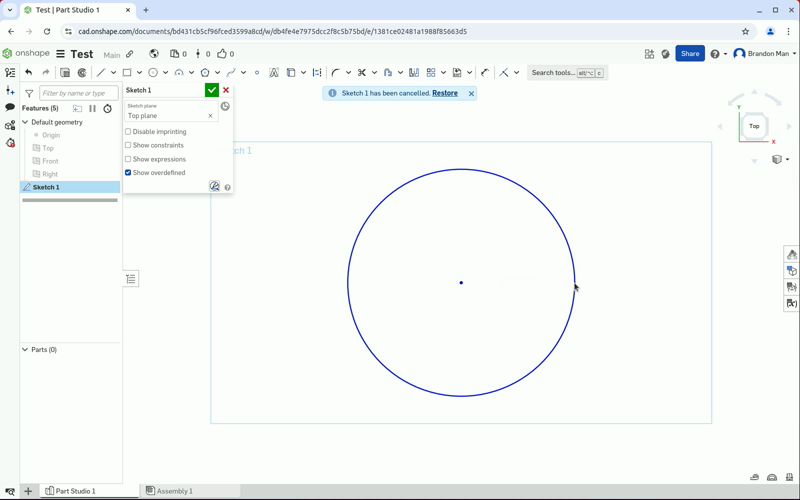
key_down(shift)
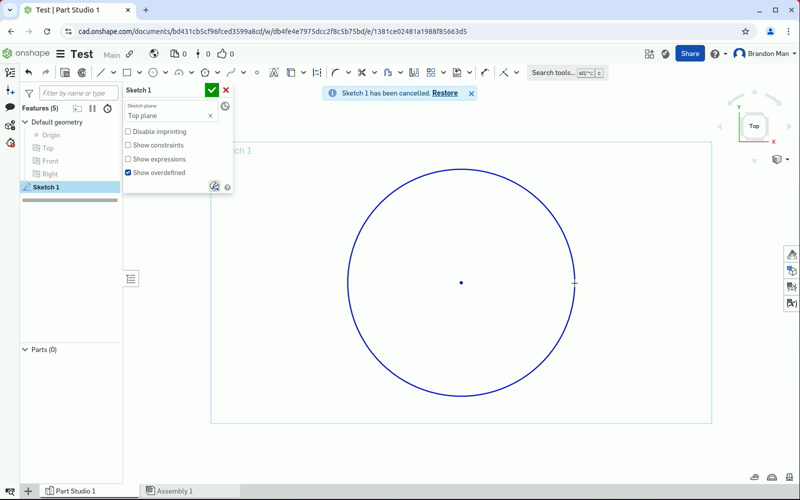
mouse_move(461, 282)
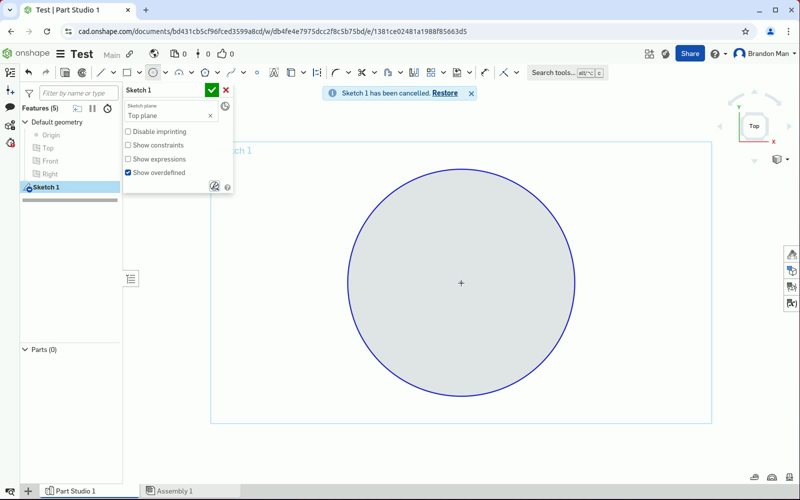
click(461, 282)
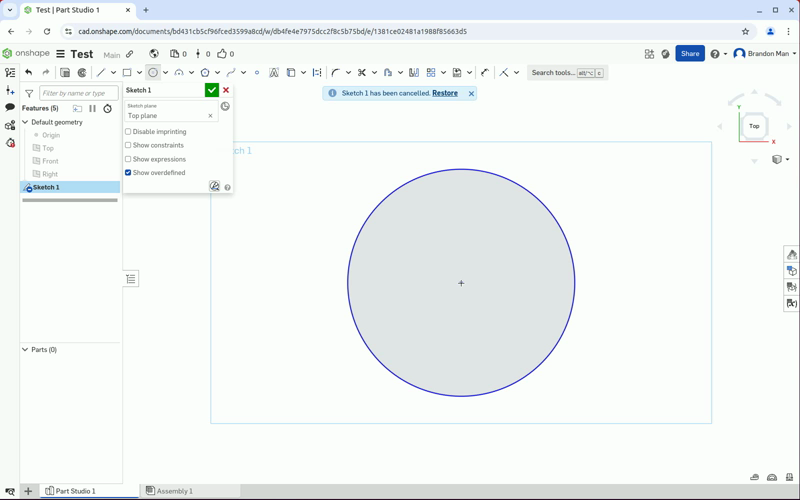
key_up(shift)
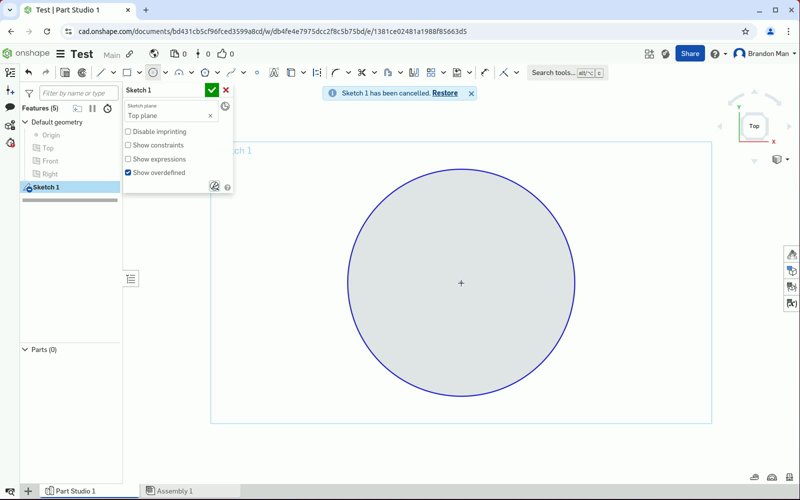
mouse_move(555, 282)
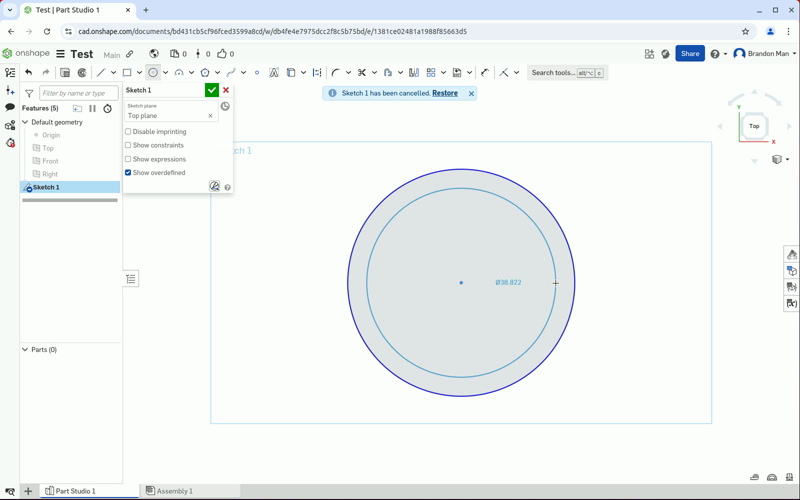
click(555, 282)
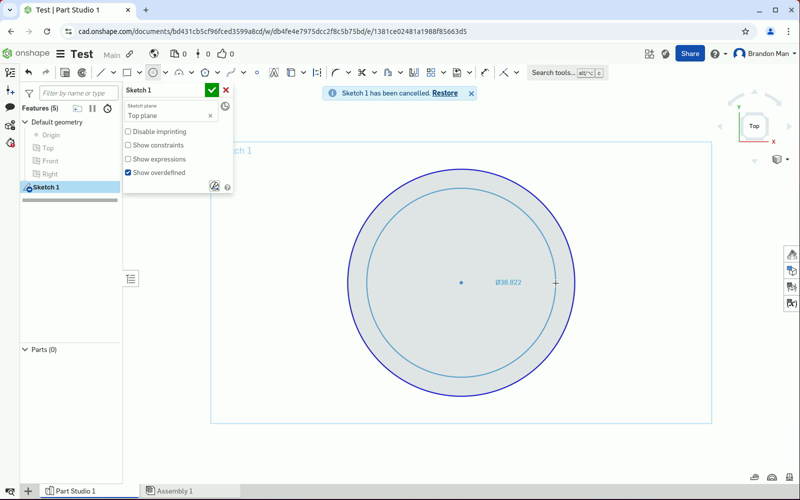
key(esc)
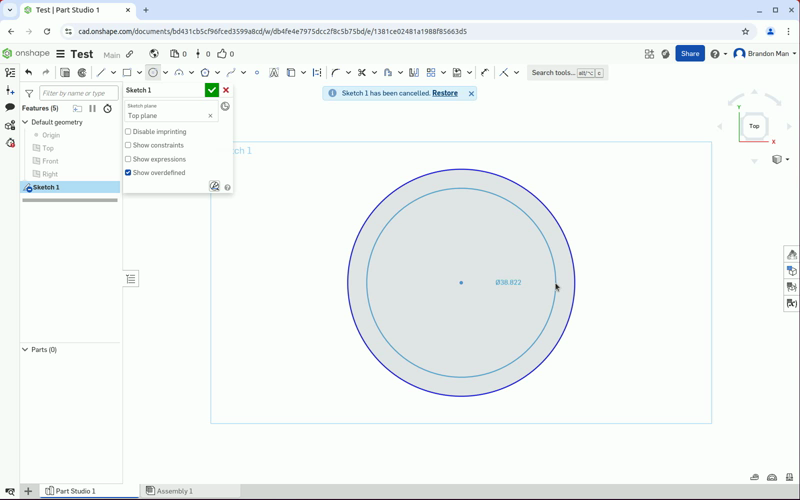
mouse_move(483, 383)
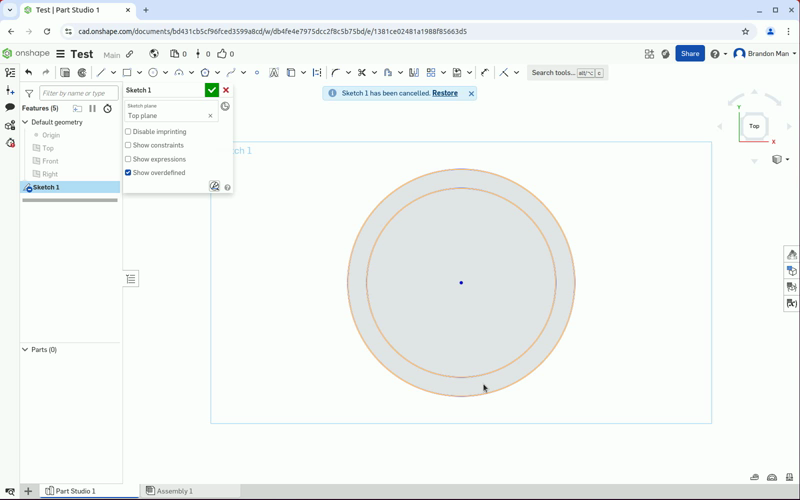
click(483, 383)
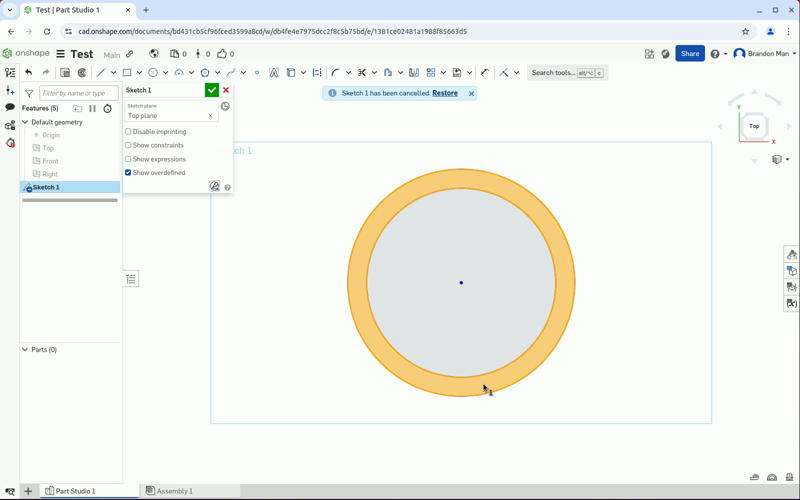
mouse_move(73, 352)
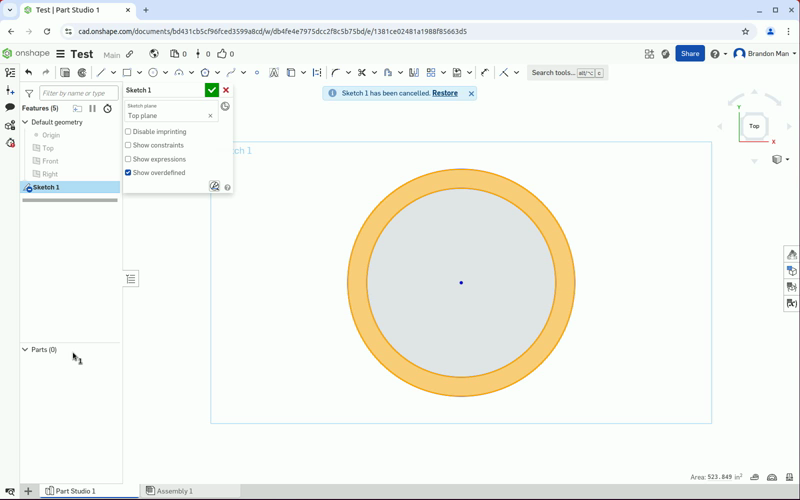
key(shift+y)
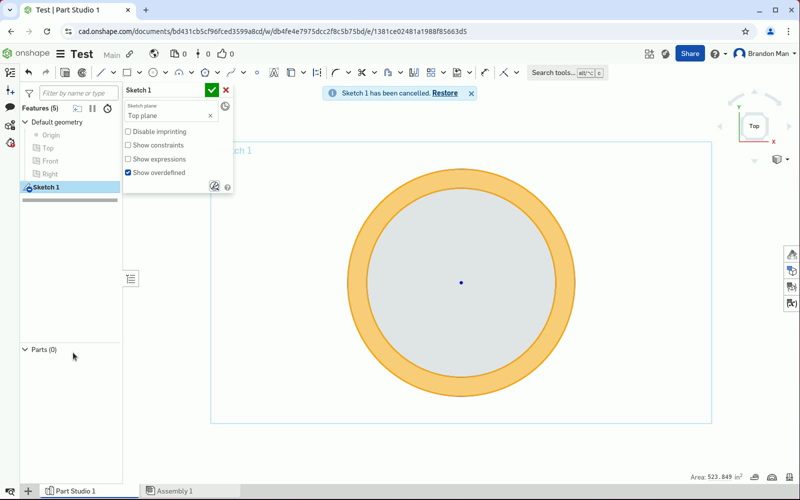
key(shift+e)
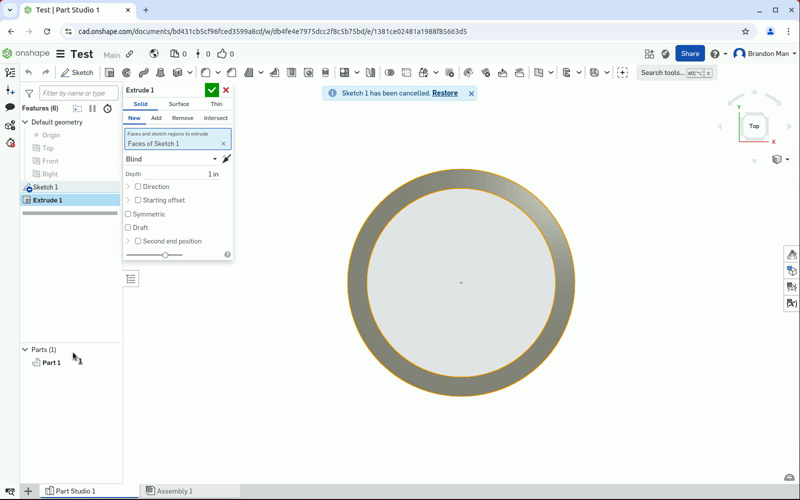
mouse_move(143, 106)
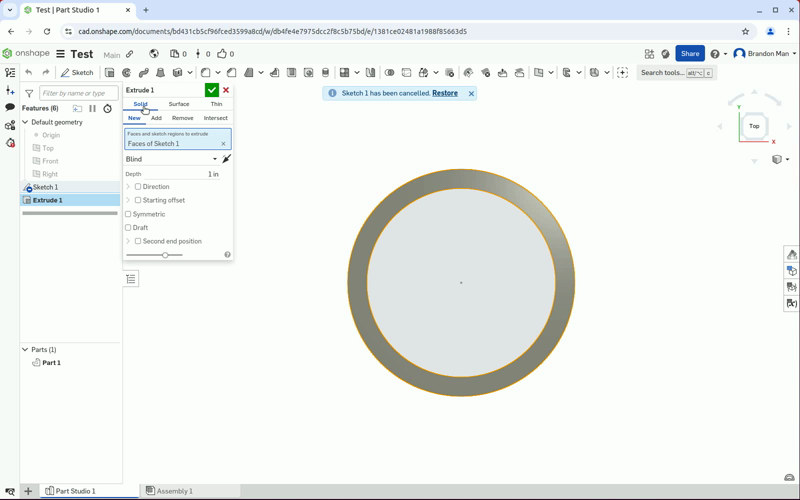
click(143, 106)
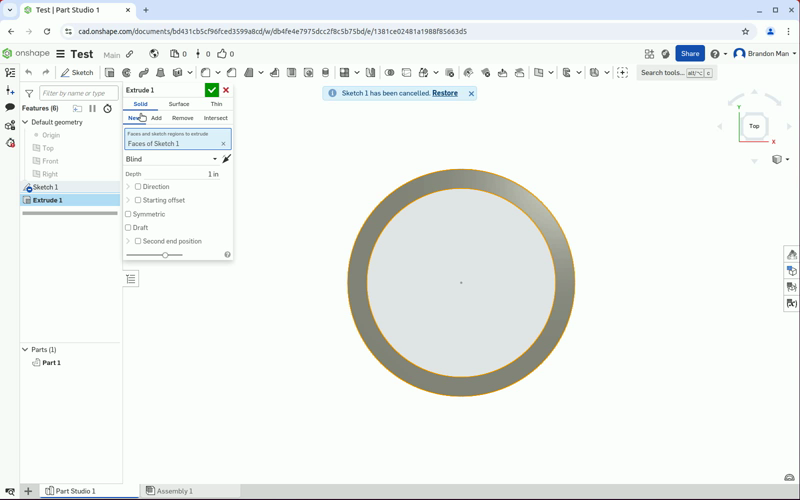
mouse_move(137, 120)
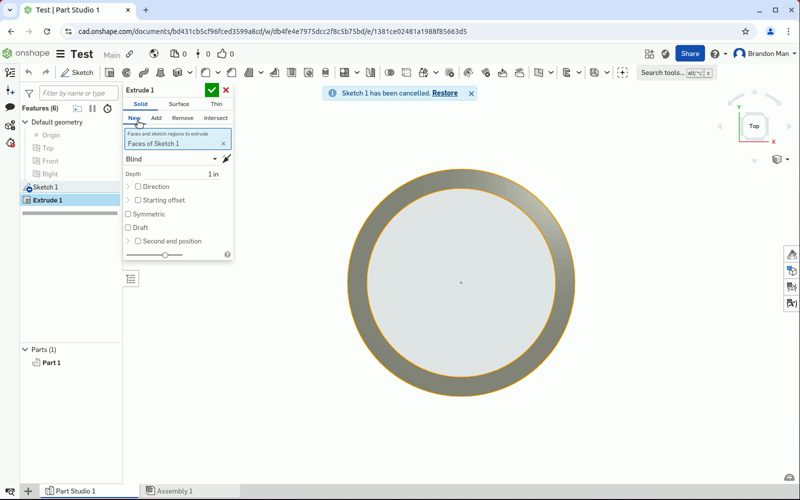
click(137, 120)
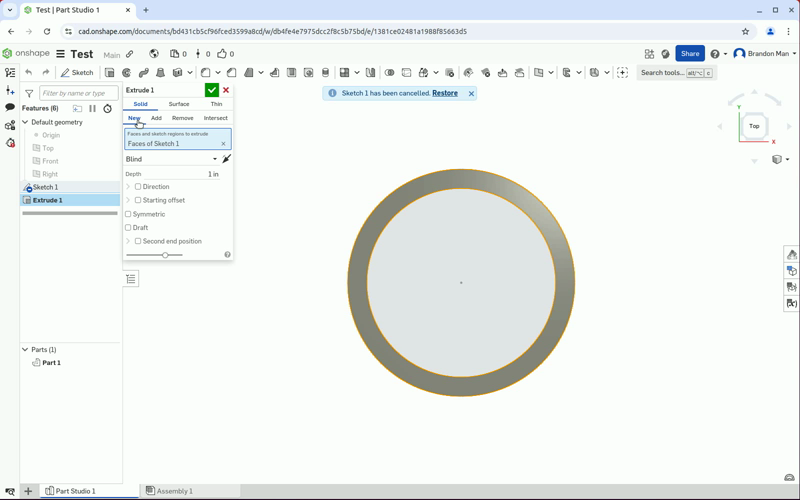
key(tab, 4)
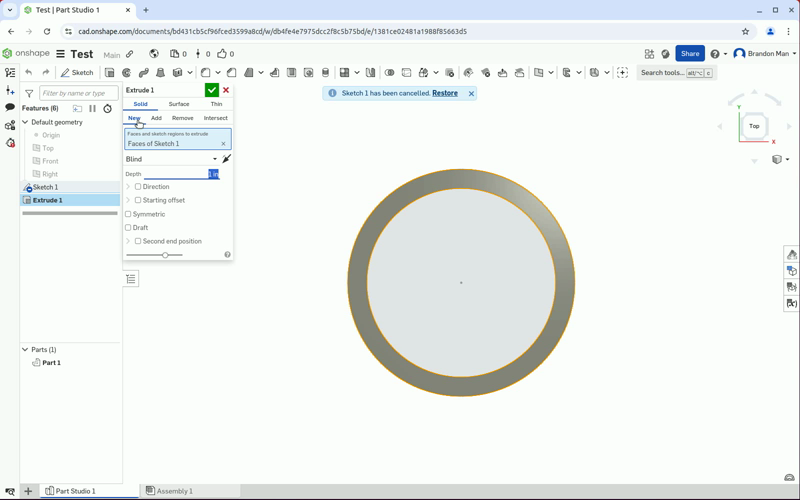
text(22.145)
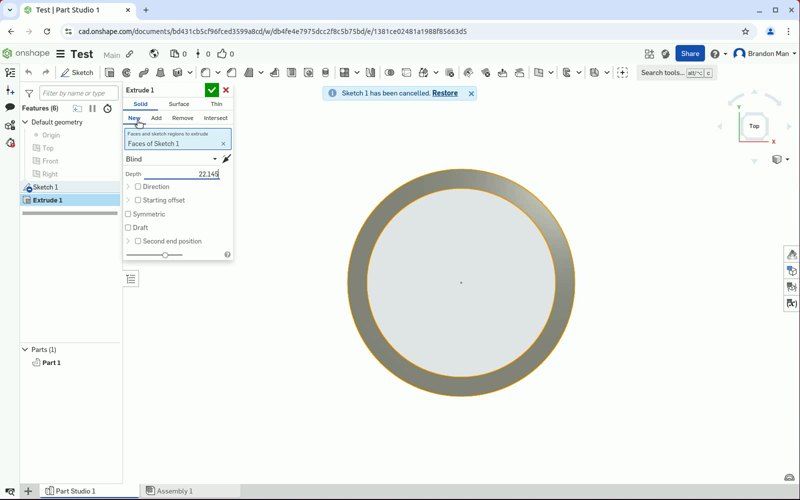
key(enter)
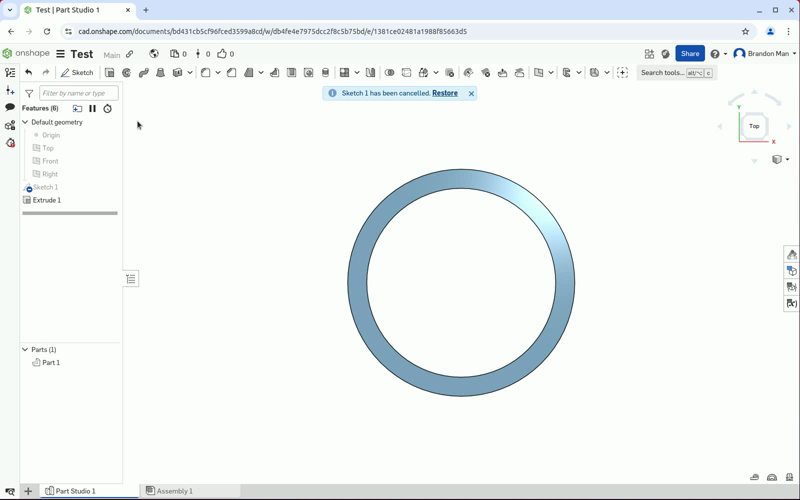
key(shift+h)
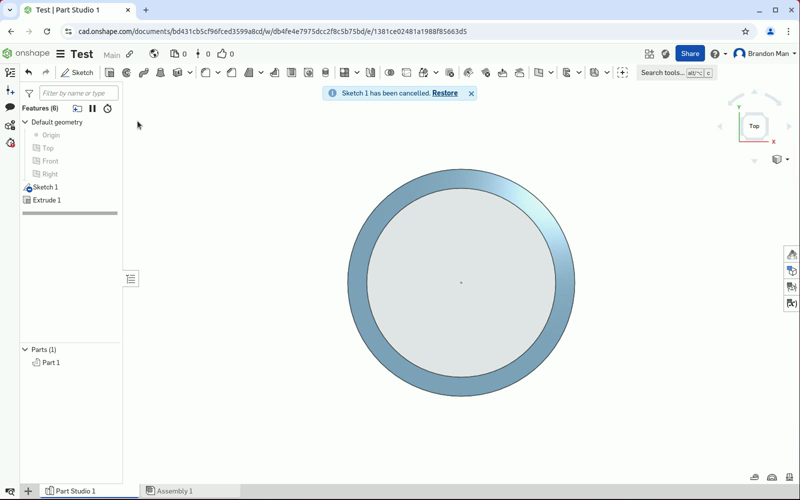
key(shift+h)
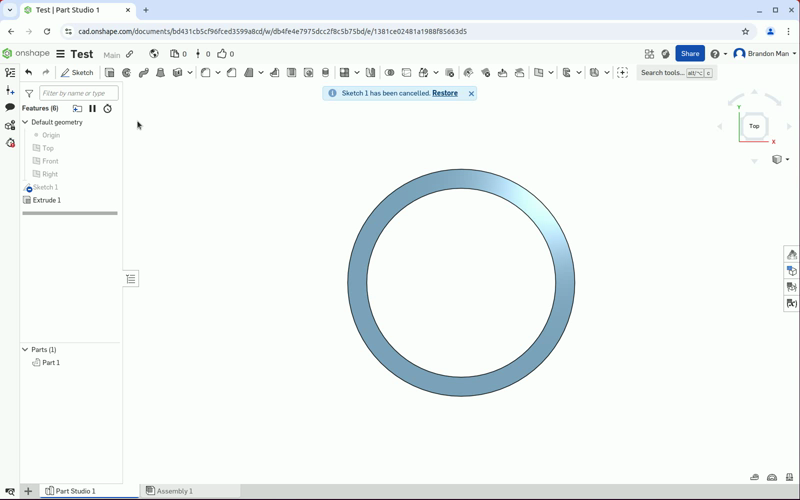
mouse_move(73, 189)
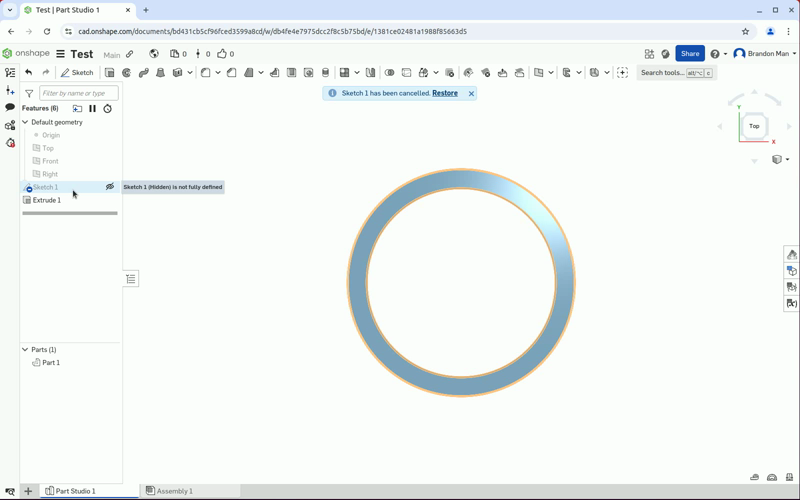
click(73, 189)
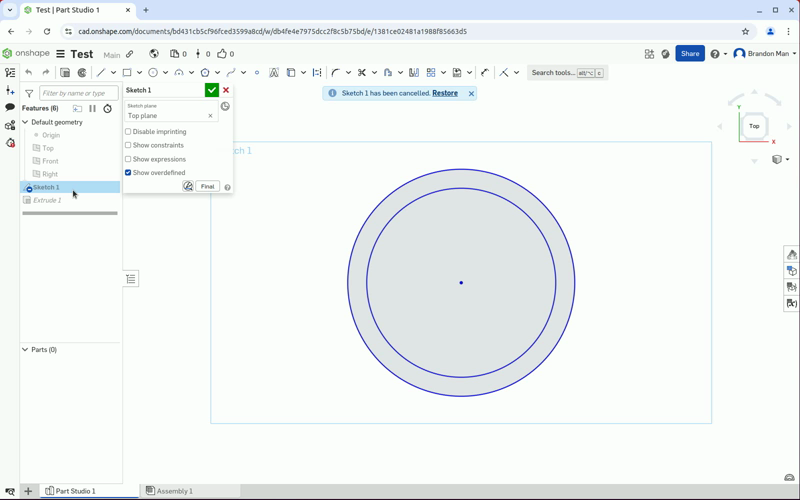
mouse_move(229, 92)
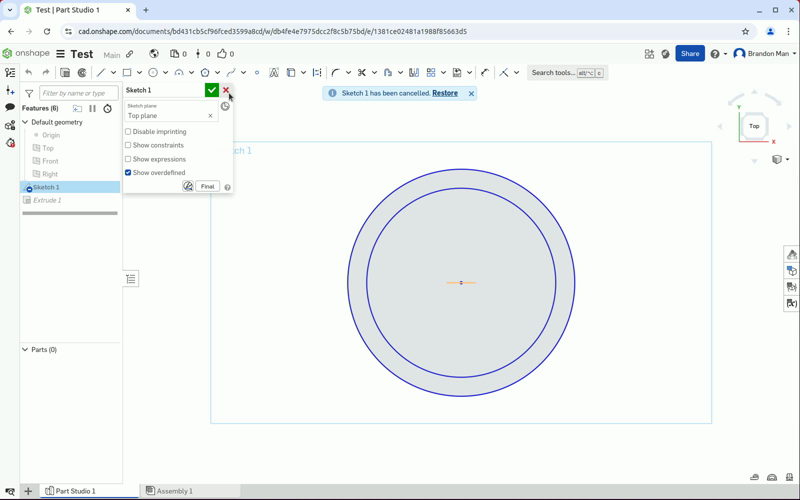
click(229, 92)
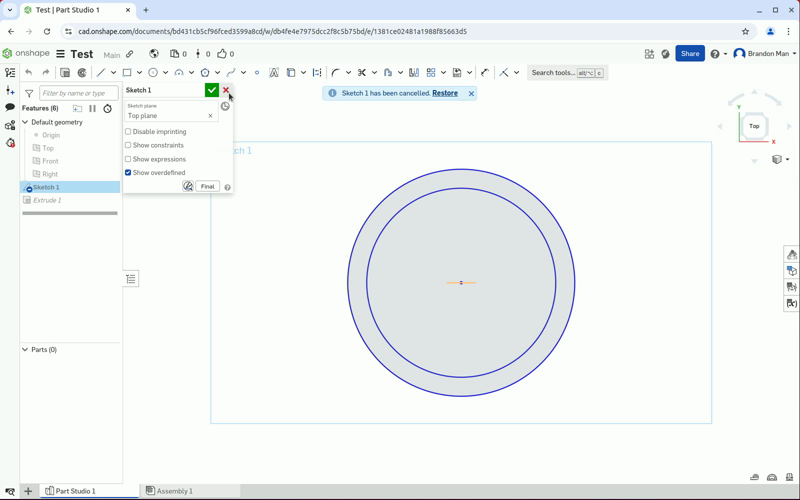
key(shift+s)
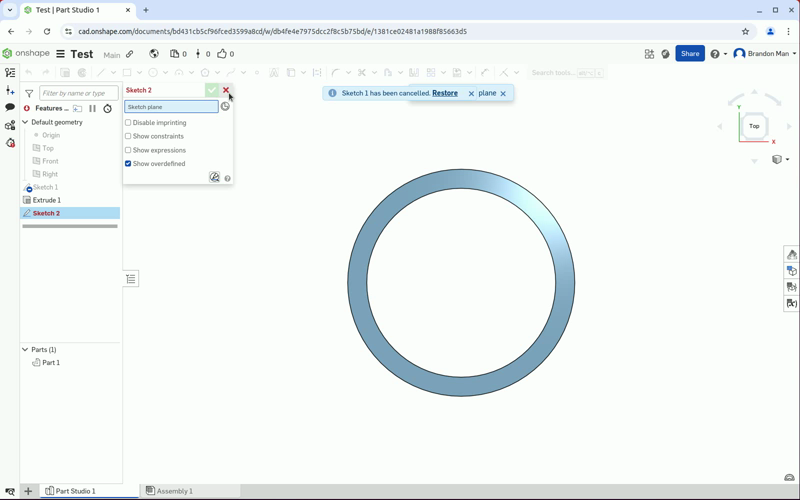
mouse_move(73, 150)
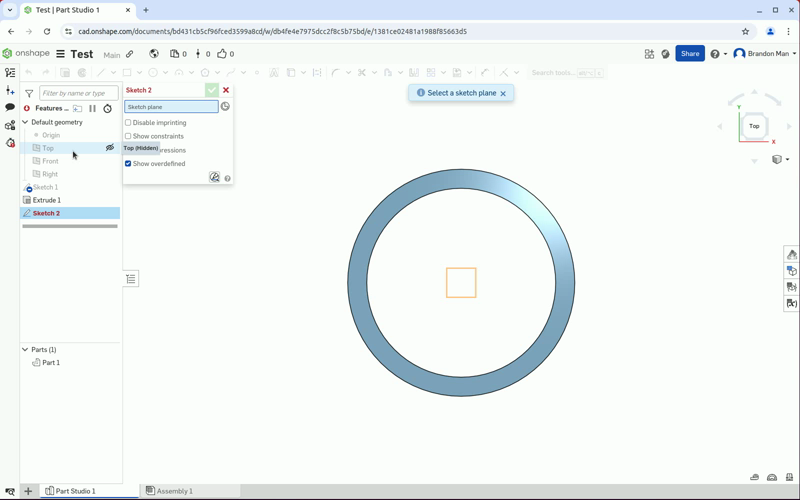
click(73, 150)
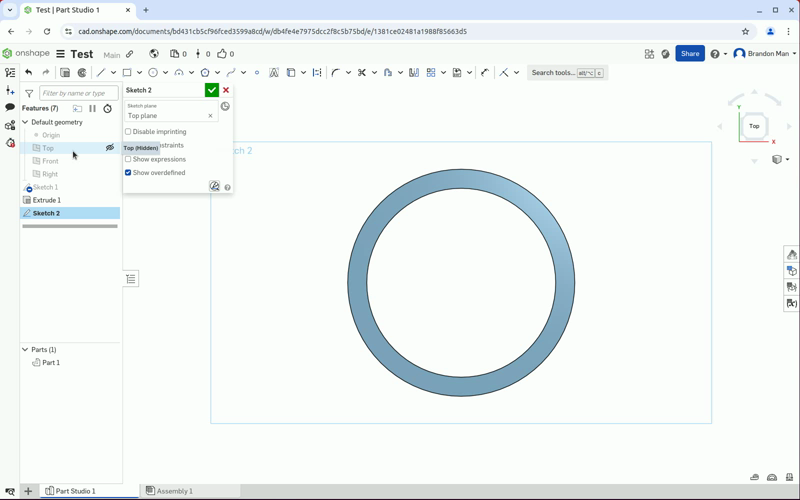
mouse_move(73, 352)
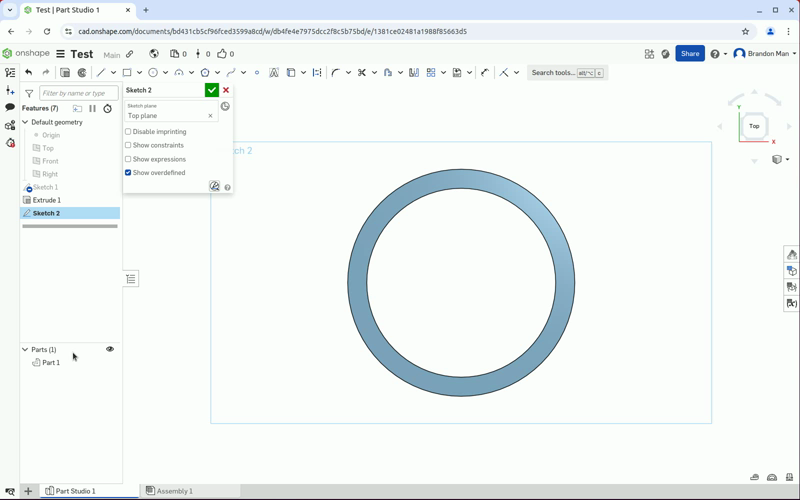
key(y)
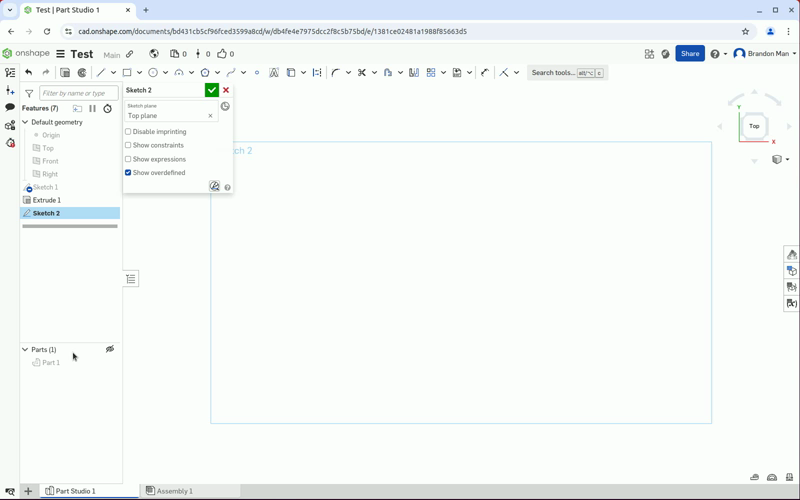
key(c)
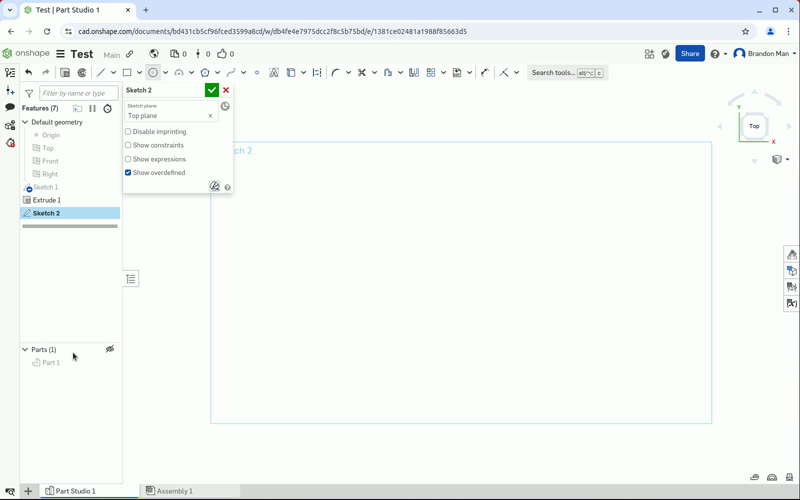
key_down(shift)
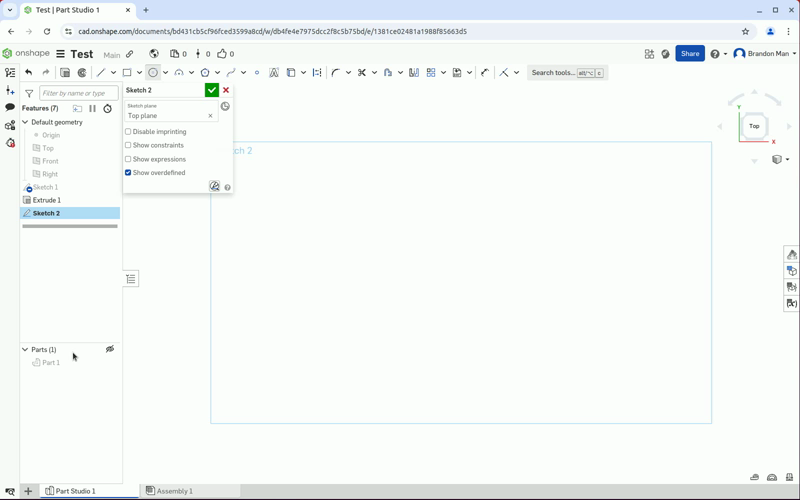
mouse_move(461, 282)
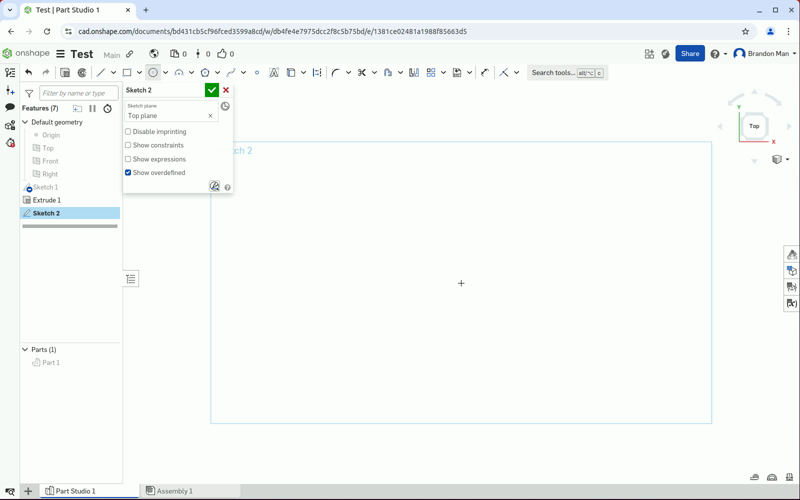
click(461, 282)
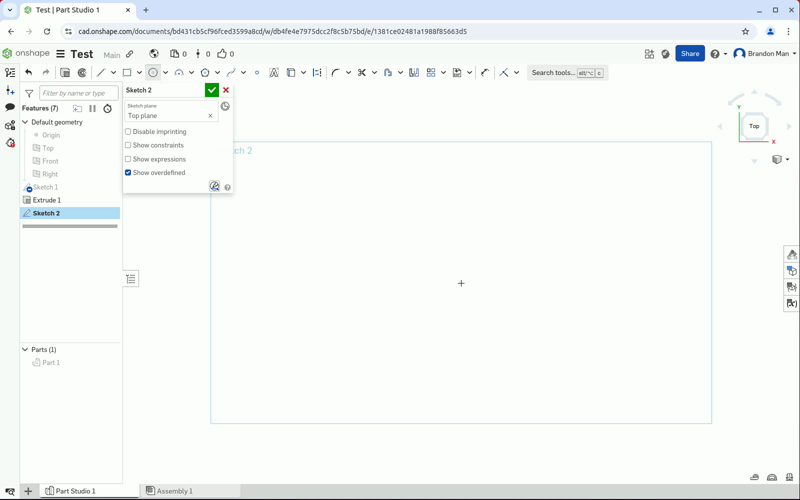
key_up(shift)
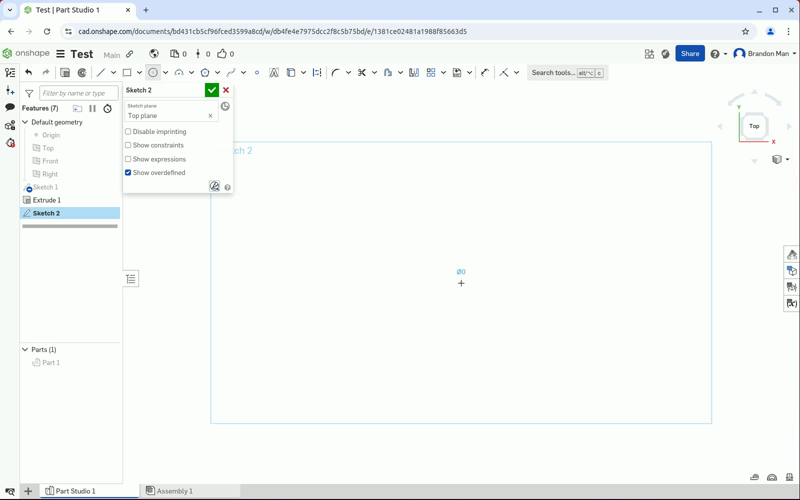
mouse_move(558, 282)
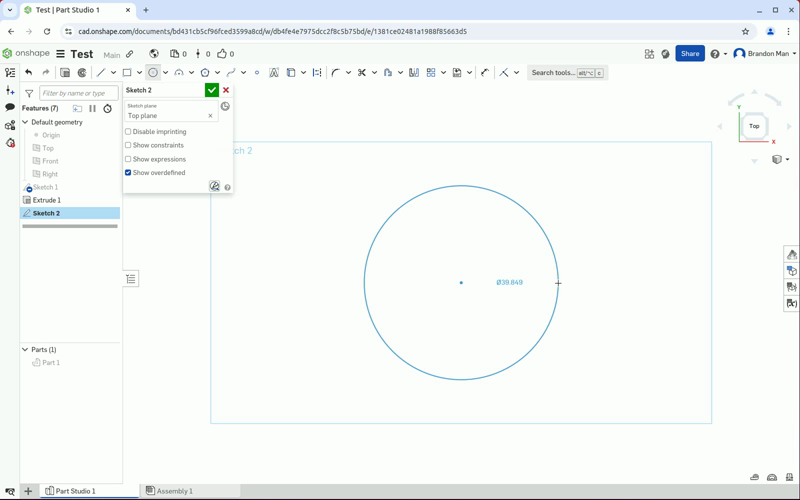
click(558, 282)
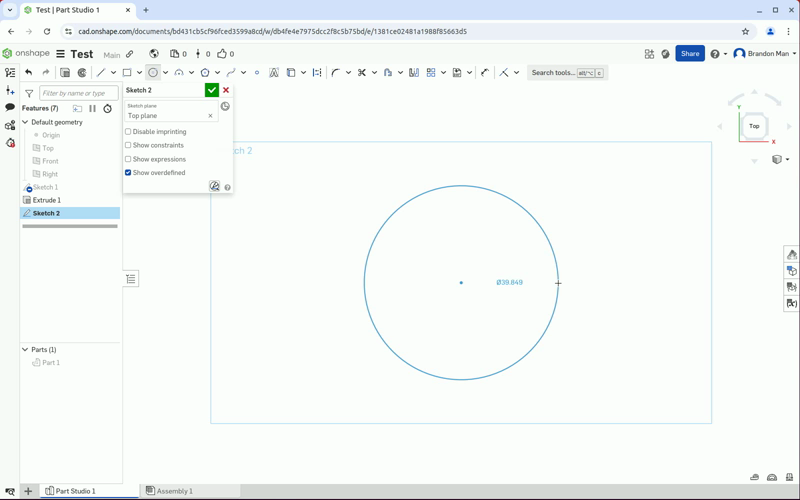
key(esc)
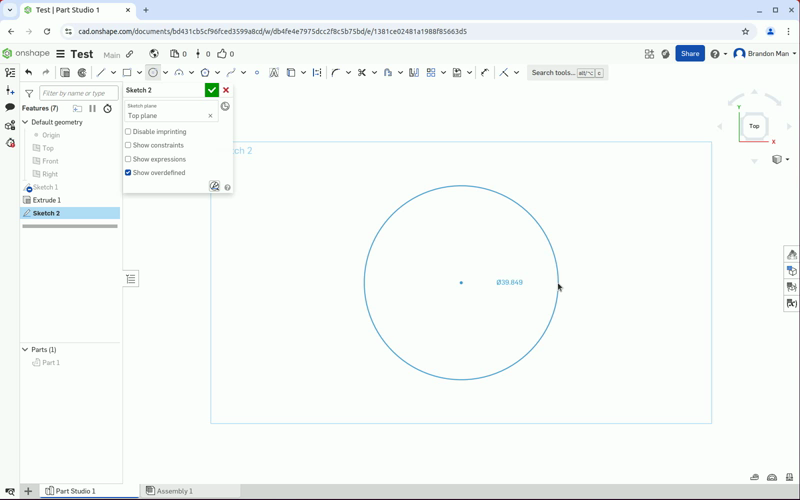
mouse_move(445, 228)
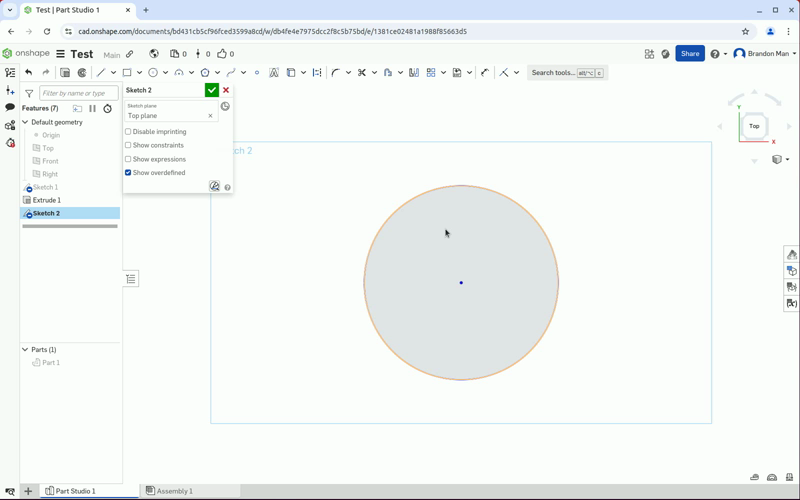
click(445, 228)
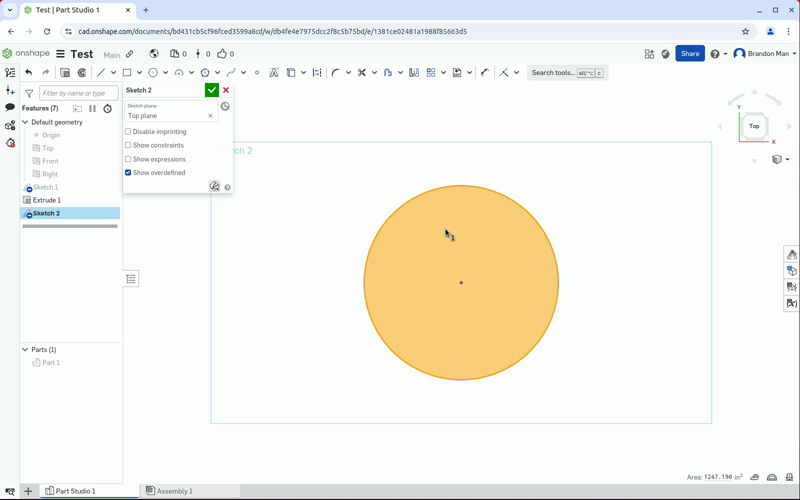
mouse_move(73, 352)
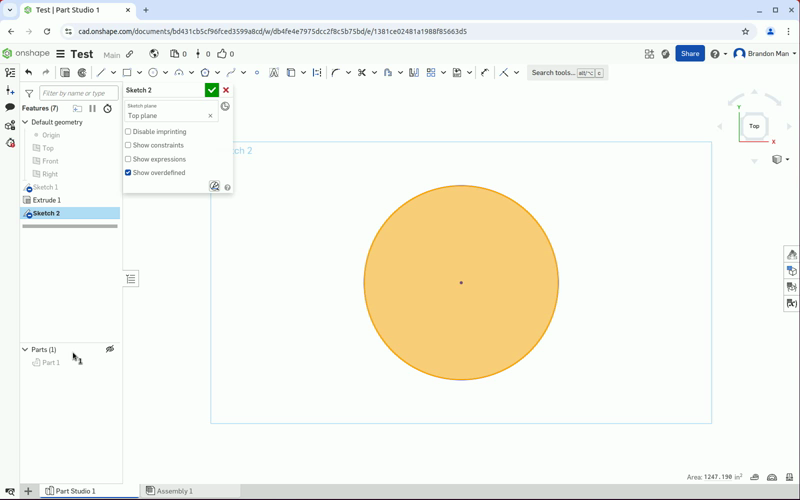
key(shift+y)
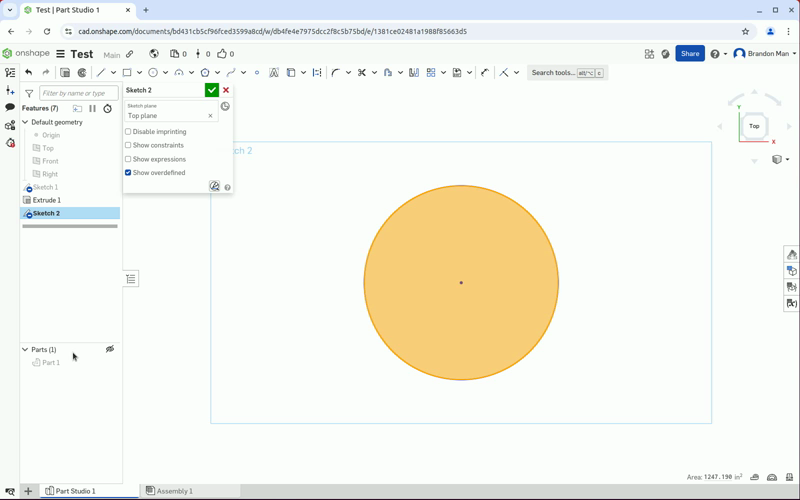
key(shift+e)
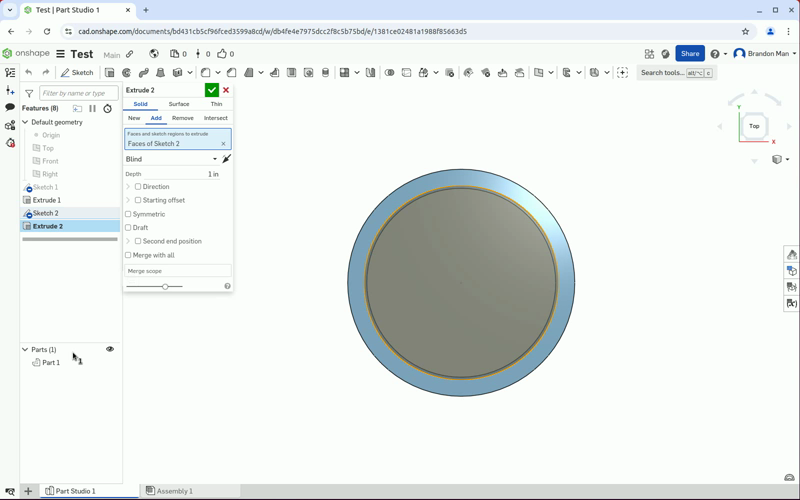
mouse_move(143, 106)
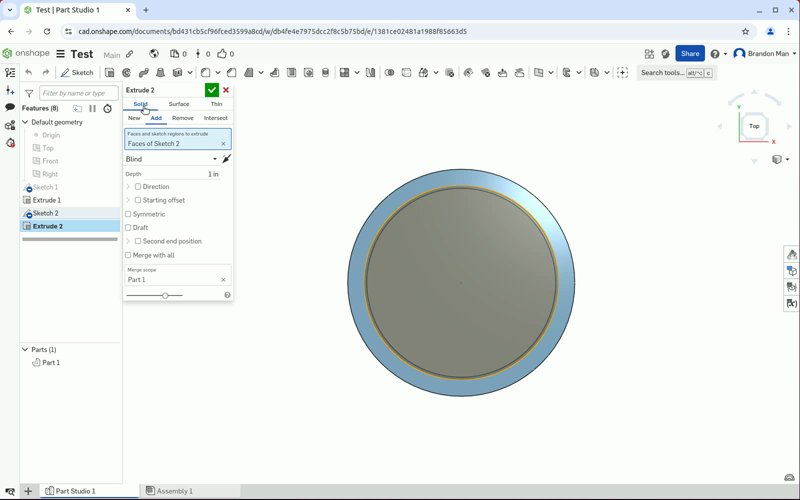
click(143, 106)
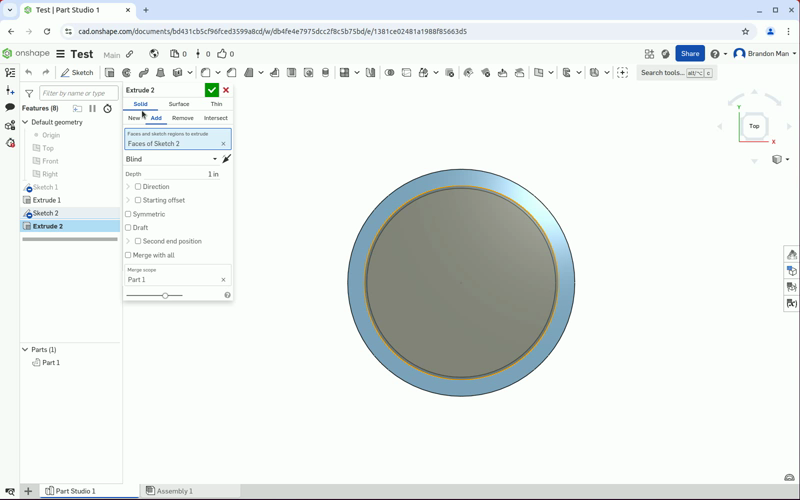
mouse_move(137, 120)
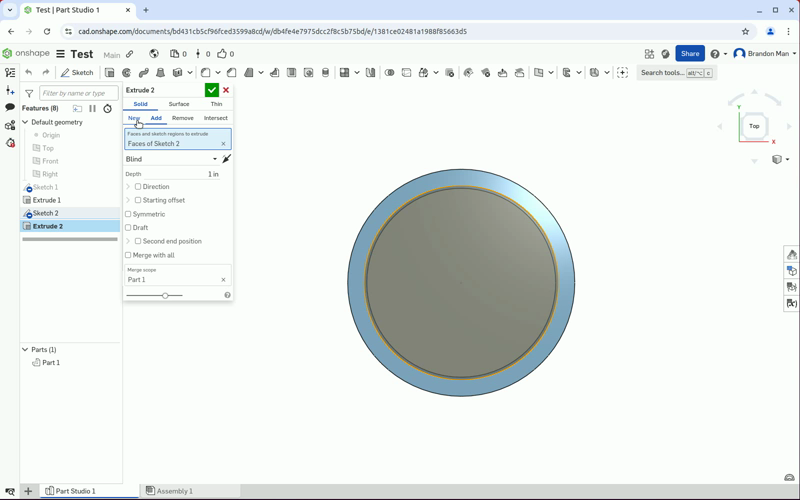
click(137, 120)
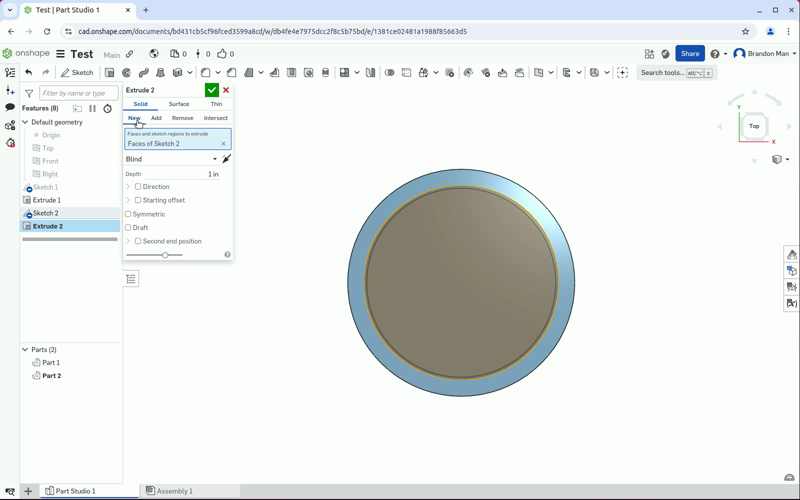
key(tab, 4)
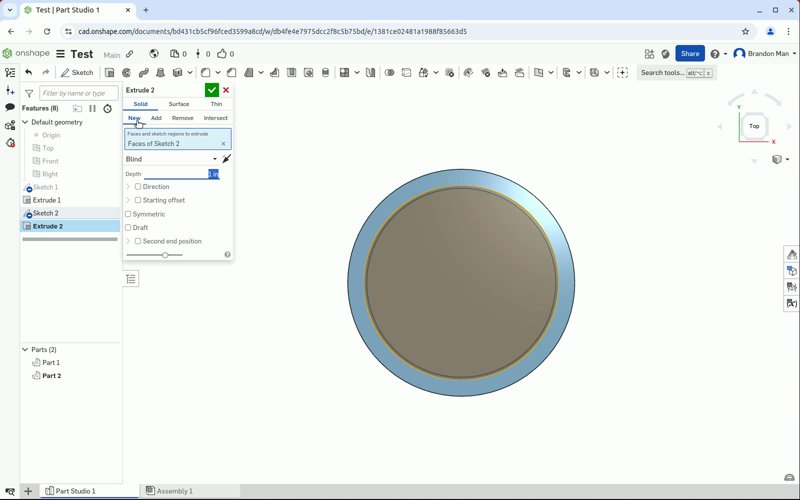
text(3.37)
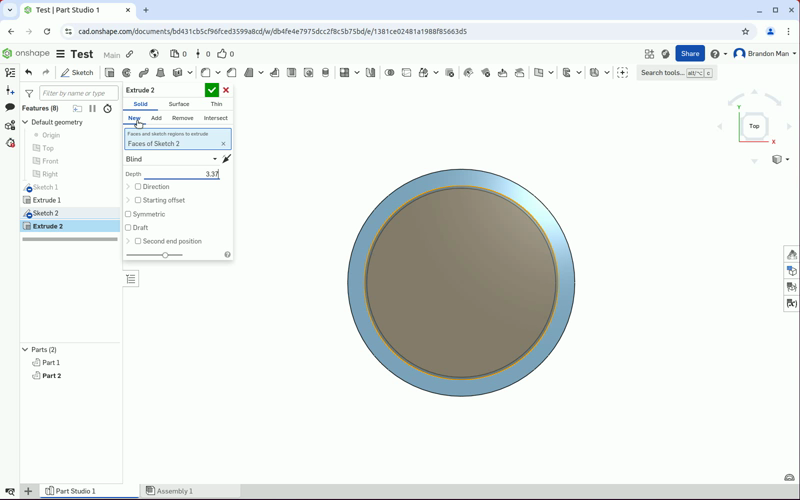
key(enter)
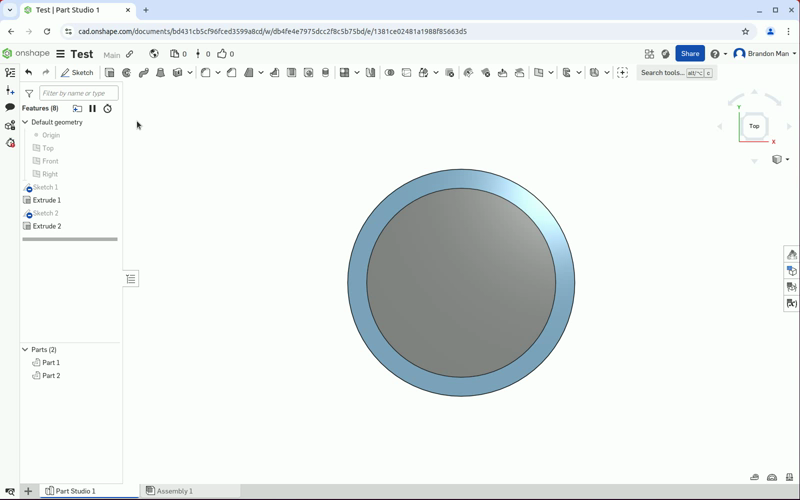
key(shift+h)
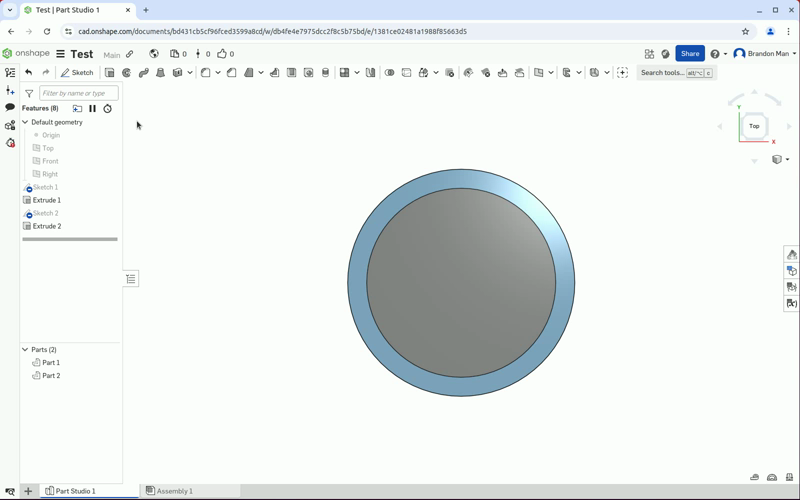
key(shift+h)
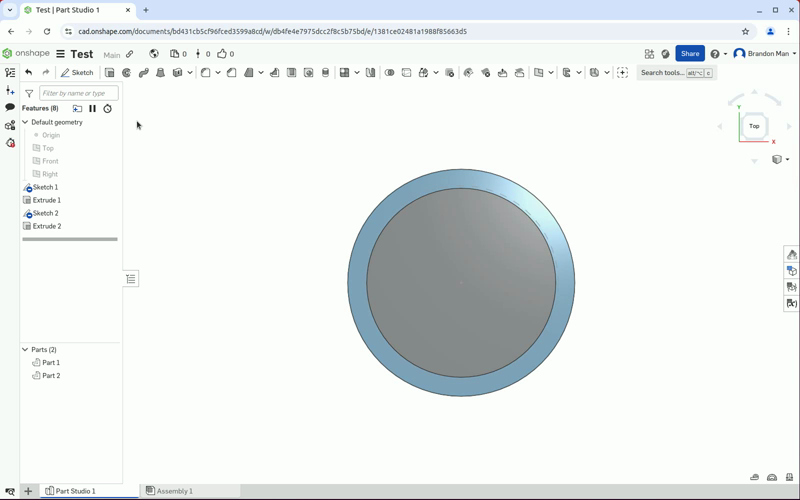
key(shift+7)
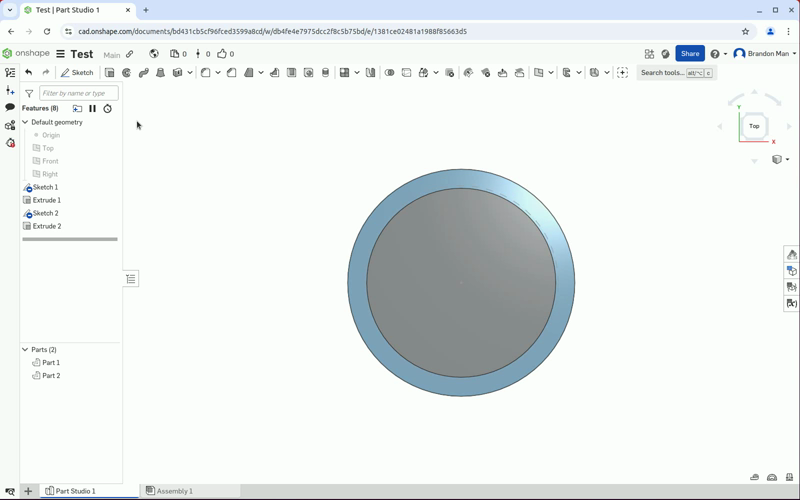
key(up, 3)
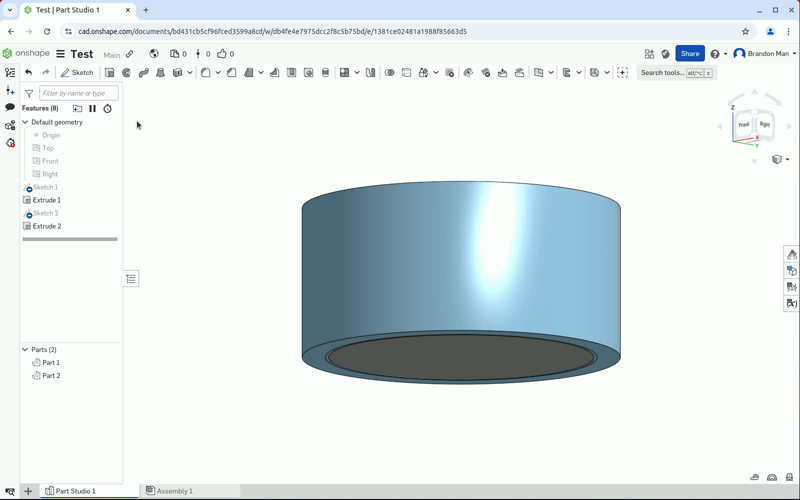
key(left, 3)
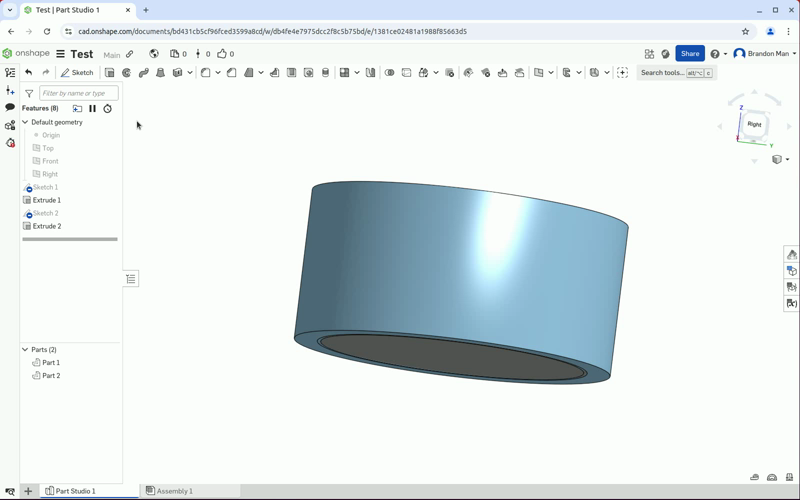
key(right, 3)
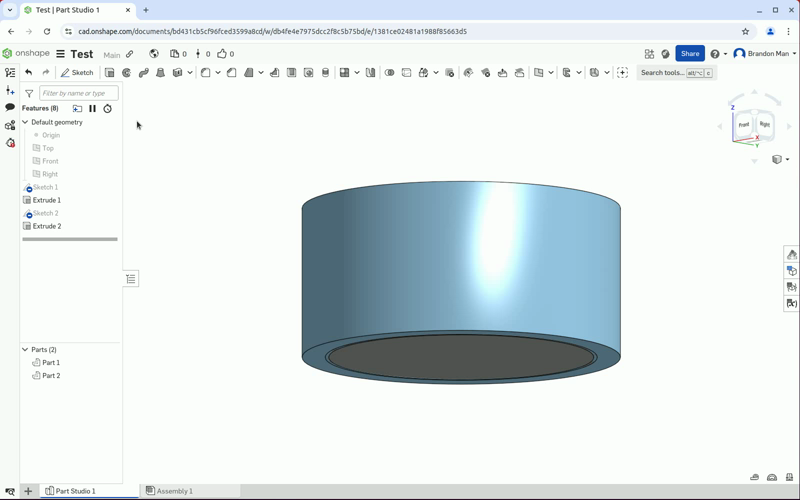
key(down, 3)
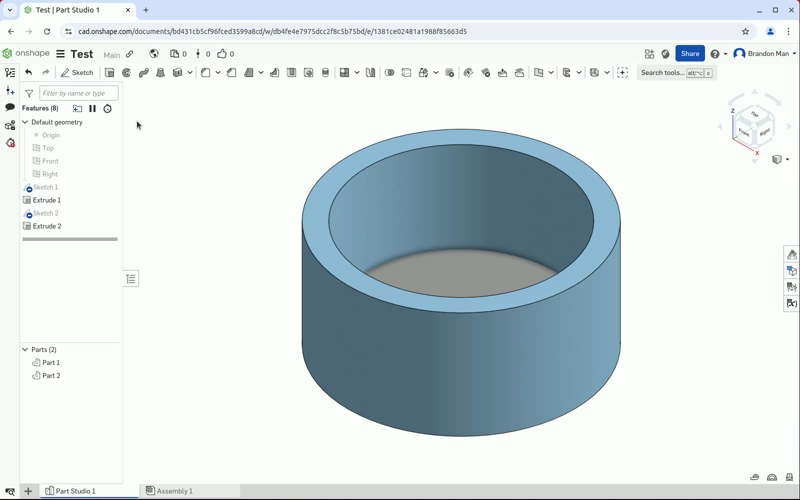
mouse_move(73, 189)
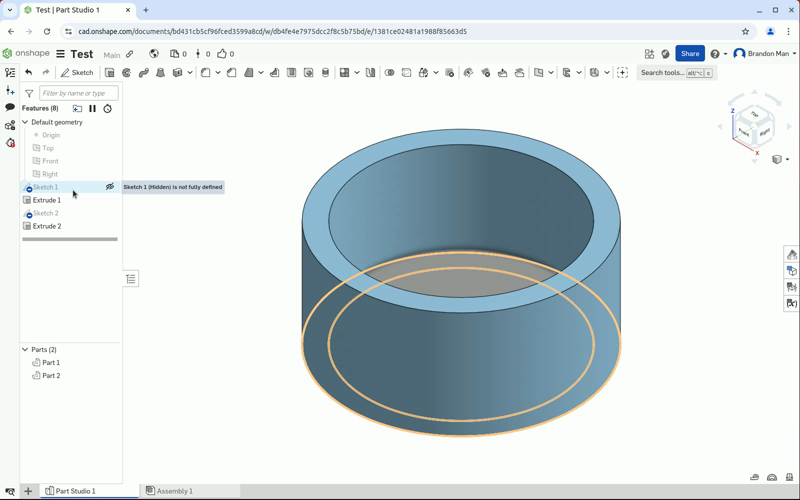
click(73, 189)